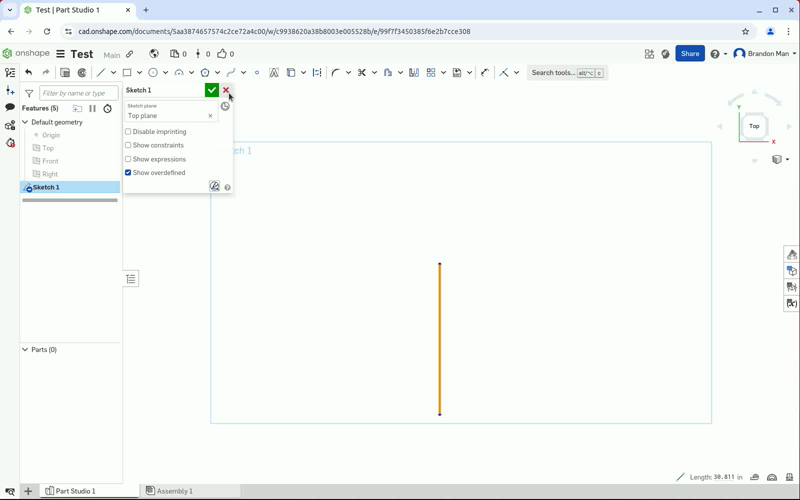
key(shift+h)
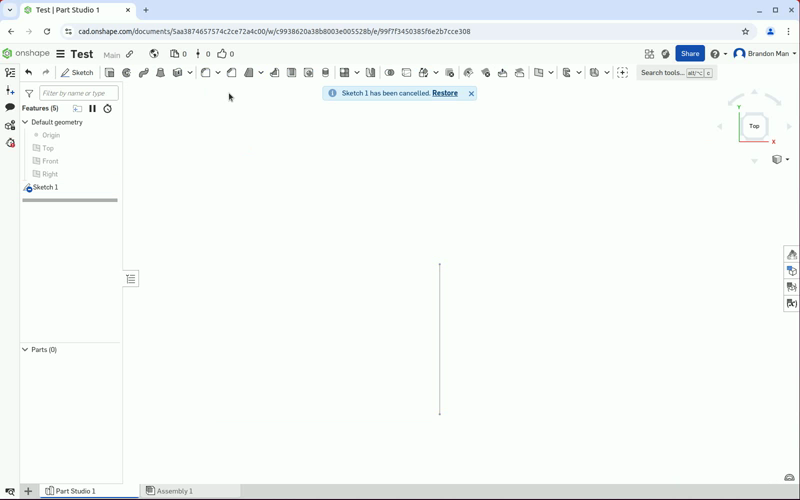
key(shift+s)
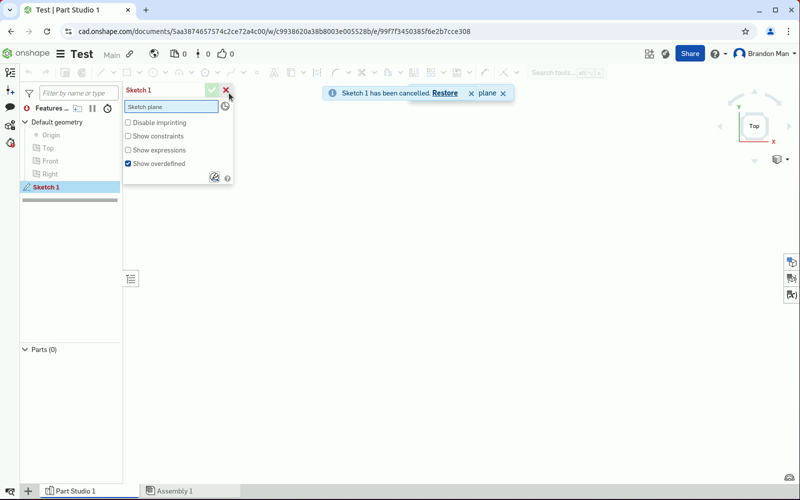
mouse_move(73, 150)
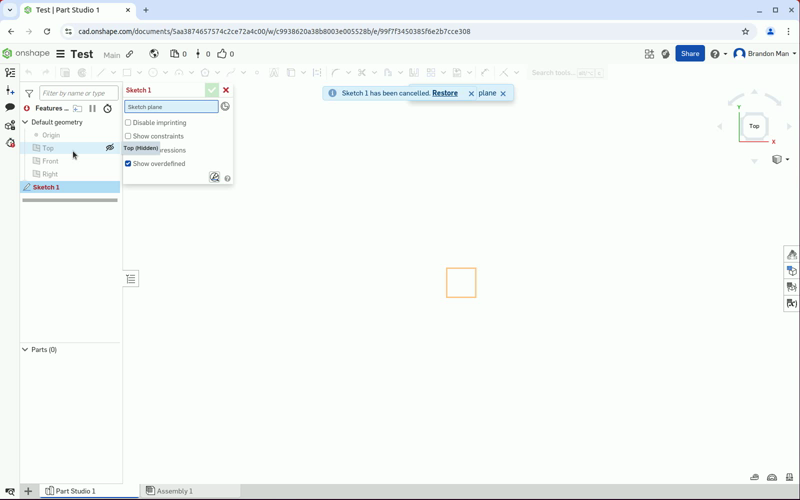
click(73, 150)
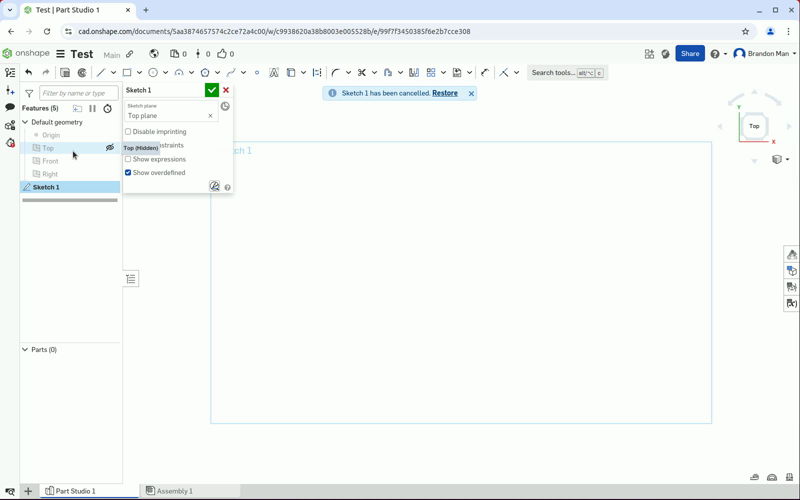
mouse_move(73, 352)
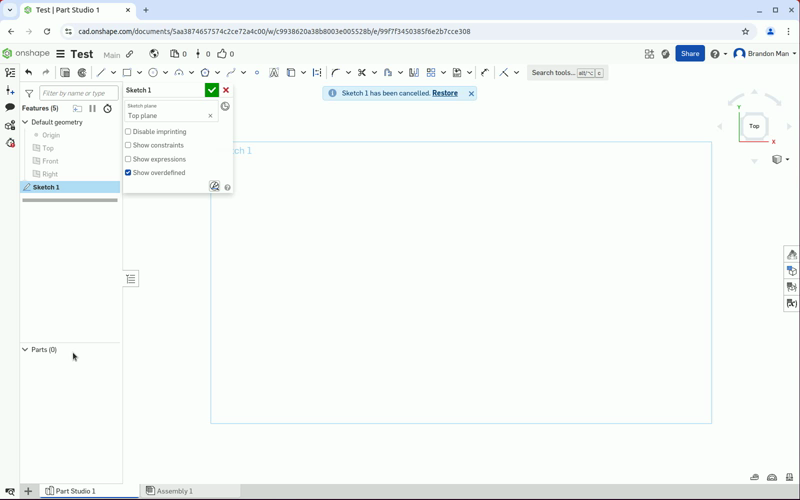
key(y)
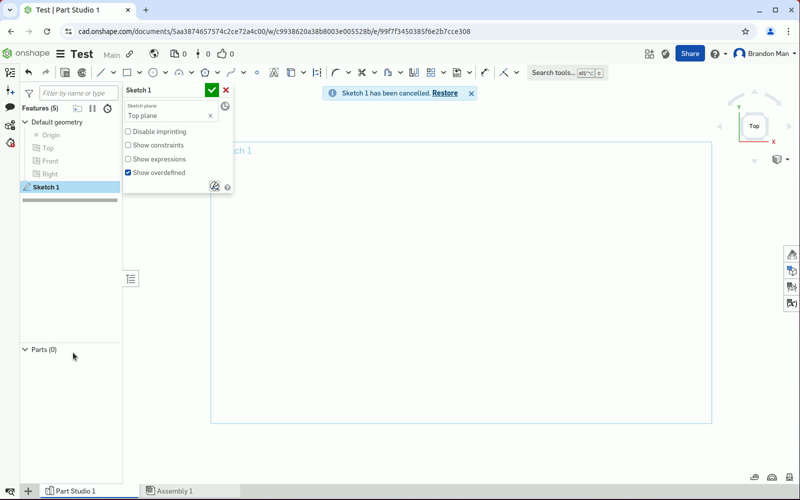
key(c)
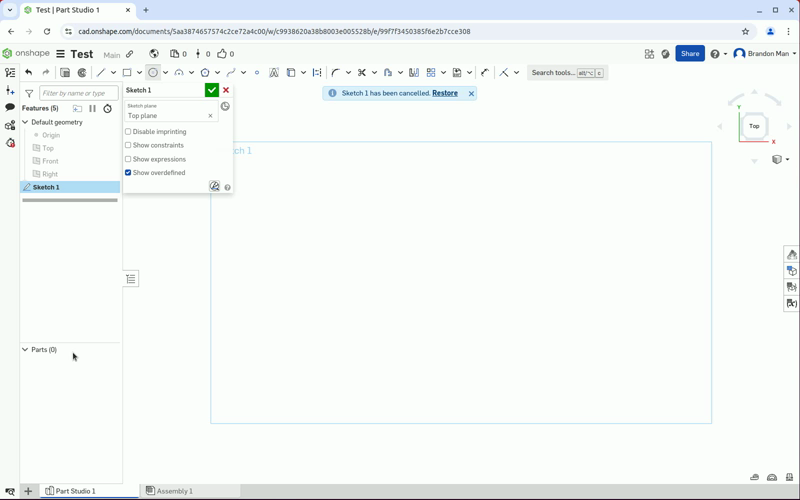
key_down(shift)
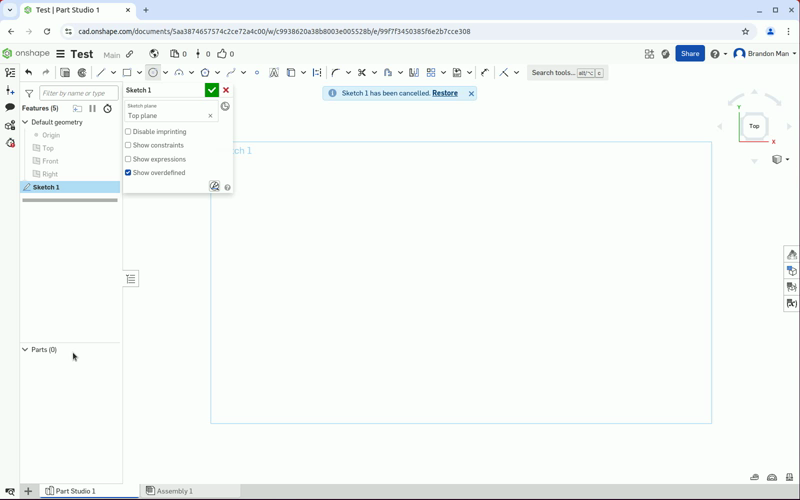
mouse_move(460, 282)
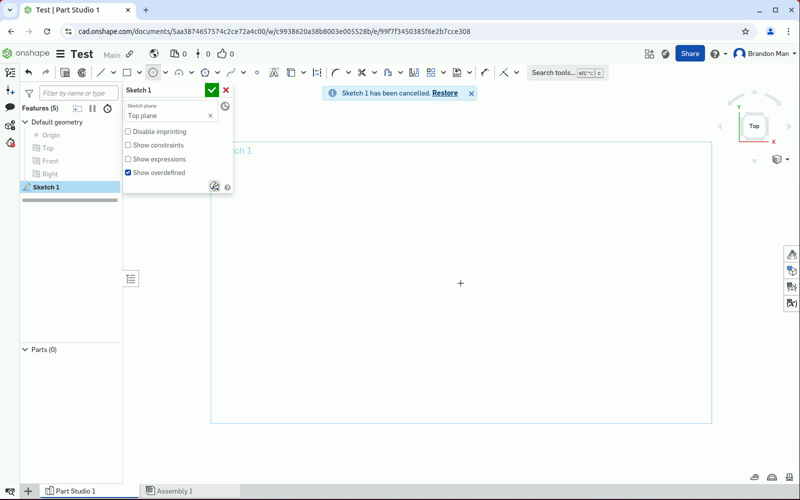
click(460, 282)
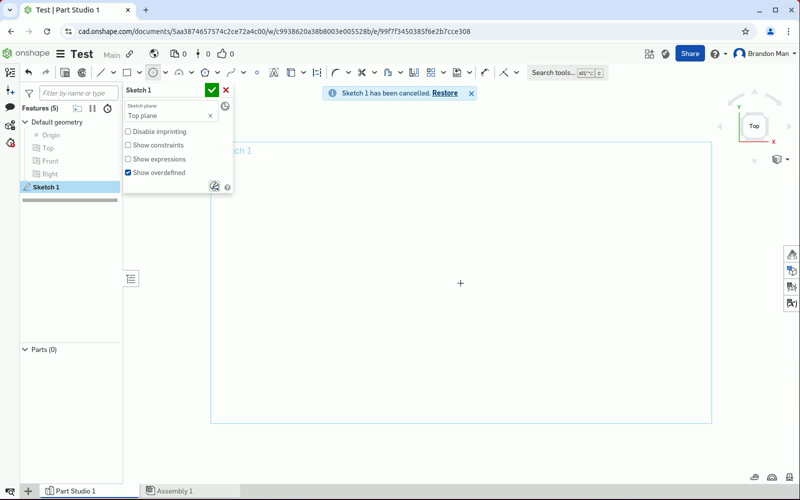
key_up(shift)
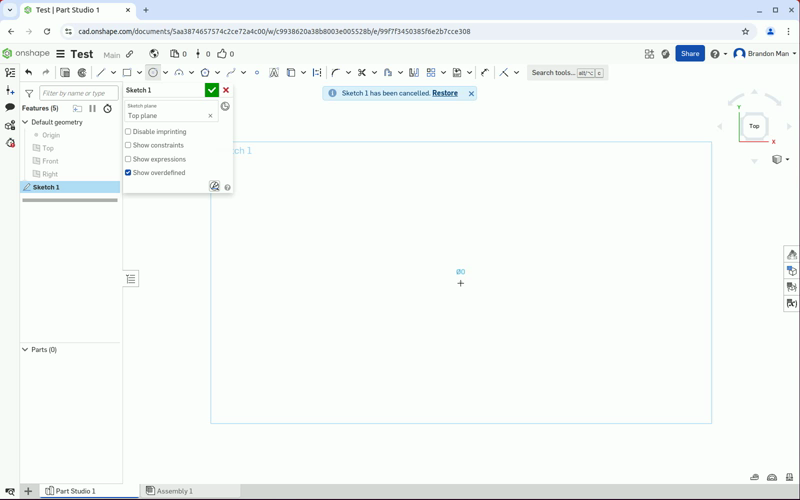
mouse_move(559, 282)
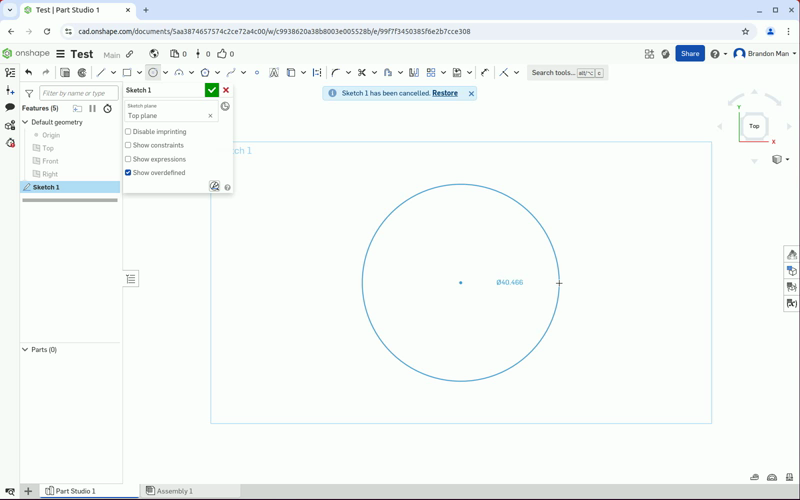
click(559, 282)
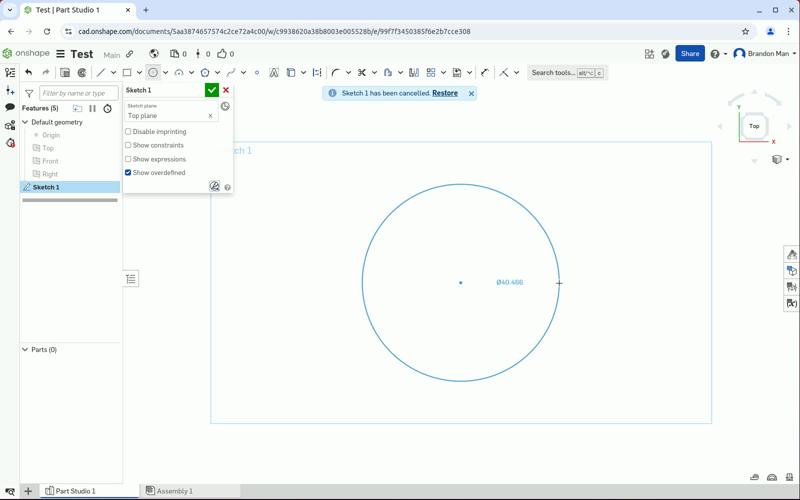
key(esc)
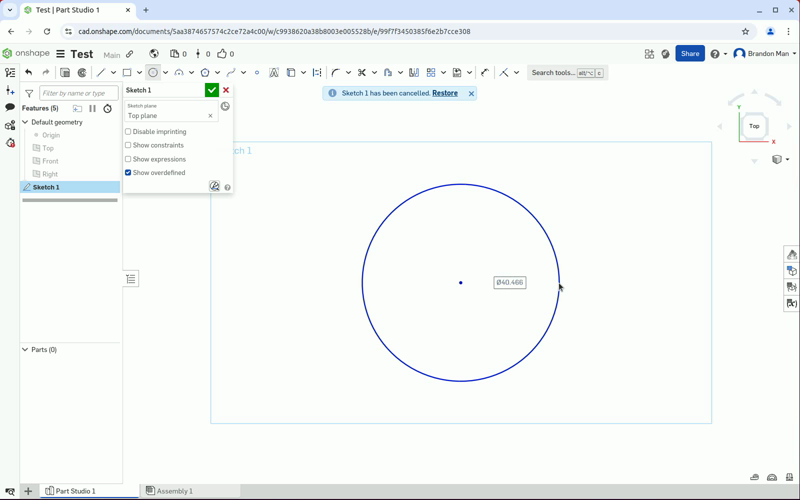
mouse_move(522, 297)
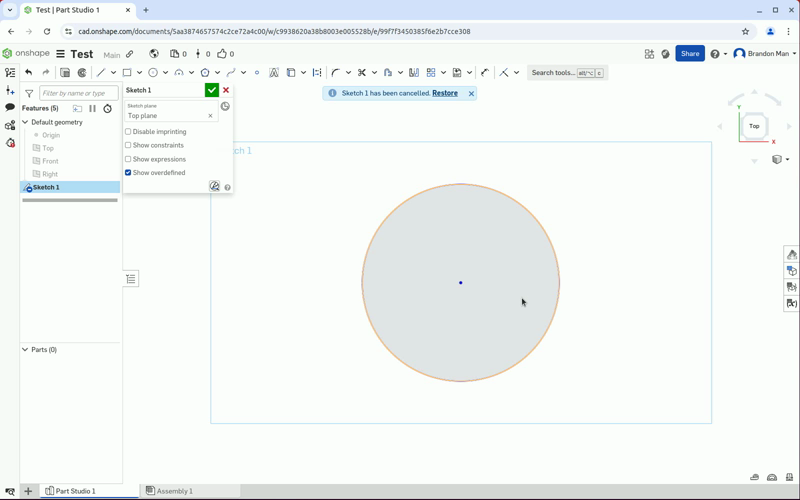
click(522, 297)
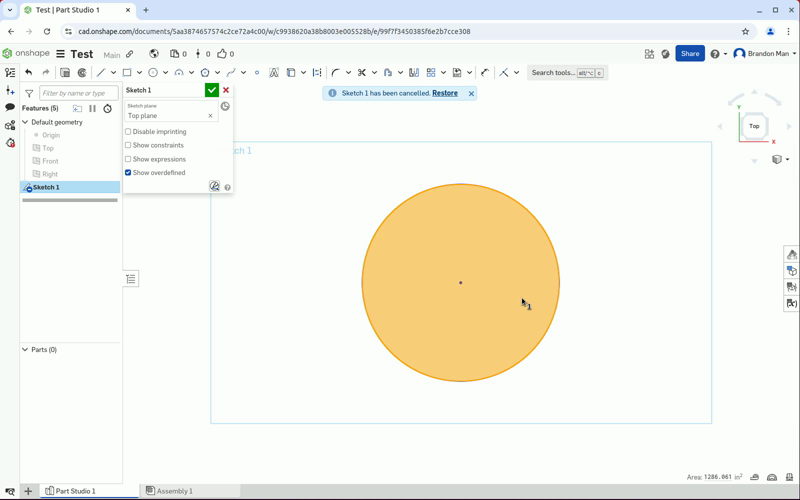
mouse_move(73, 352)
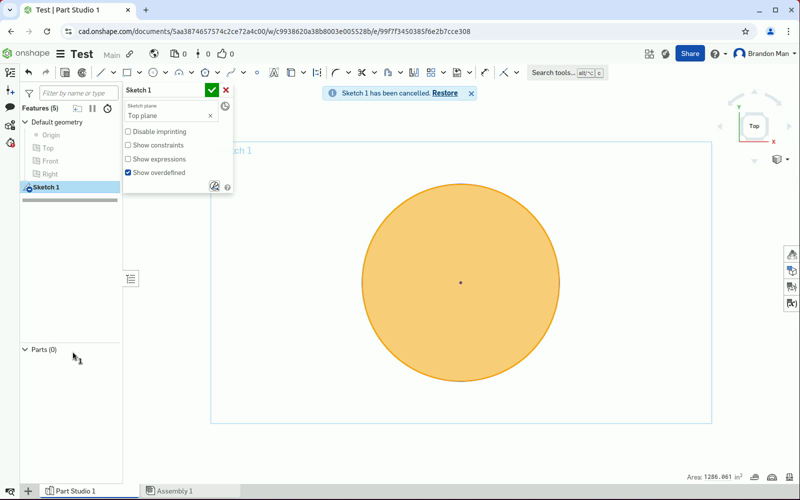
key(shift+y)
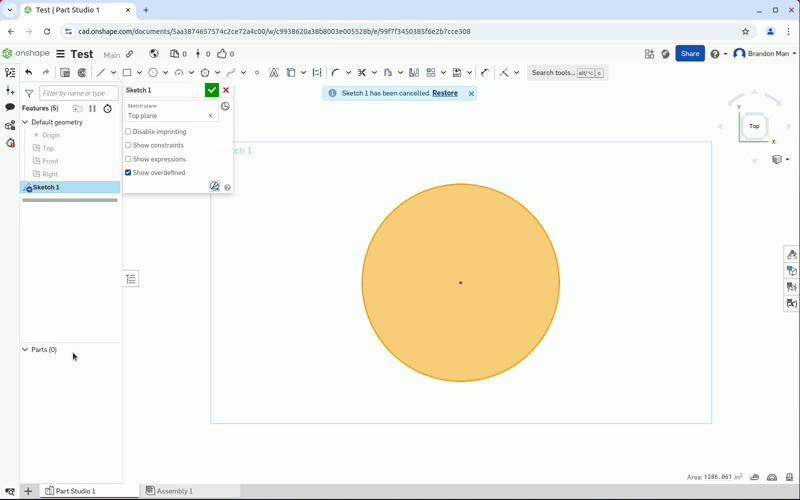
key(shift+e)
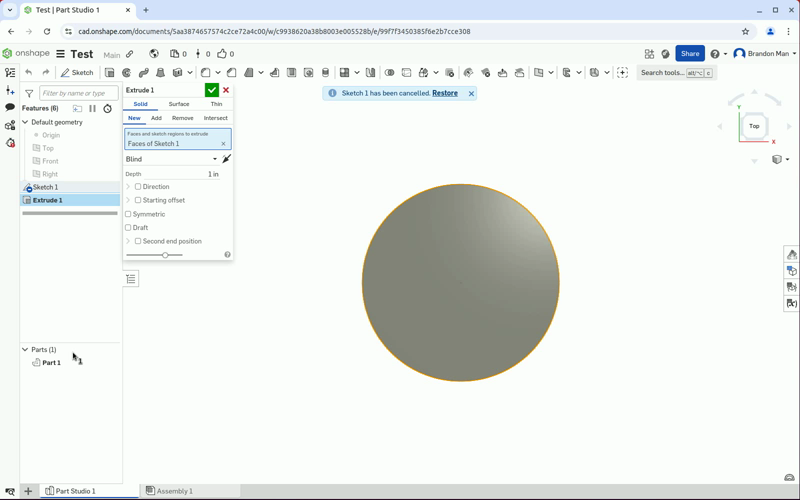
mouse_move(143, 106)
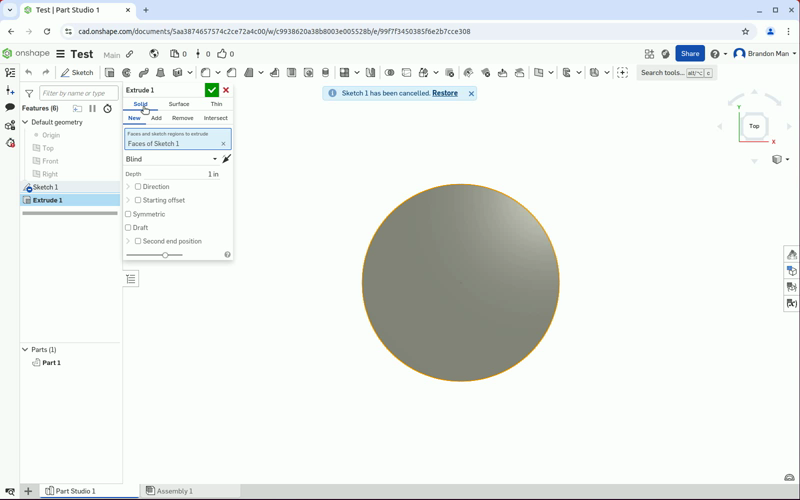
click(143, 106)
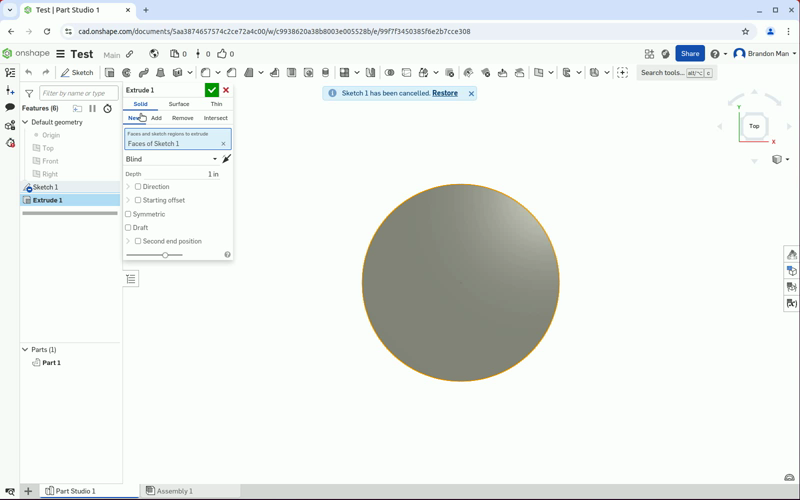
mouse_move(137, 120)
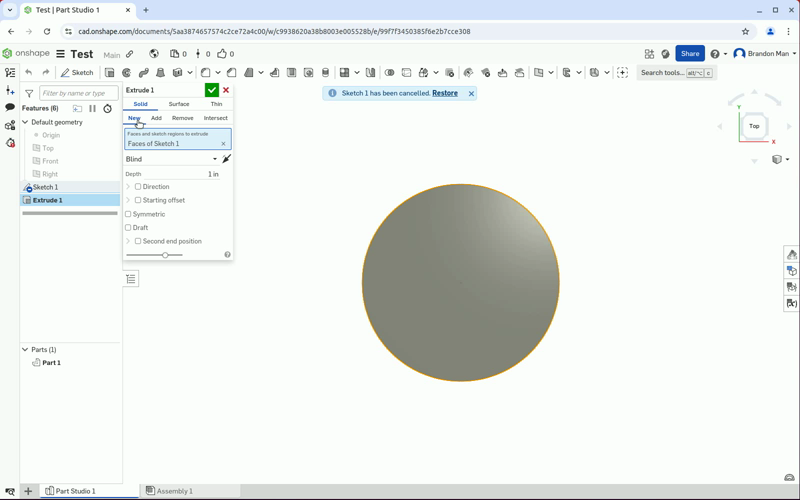
click(137, 120)
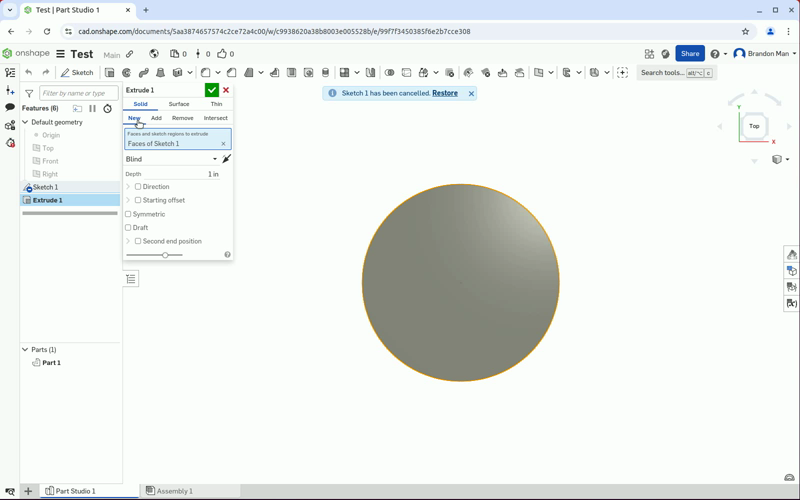
key(tab, 4)
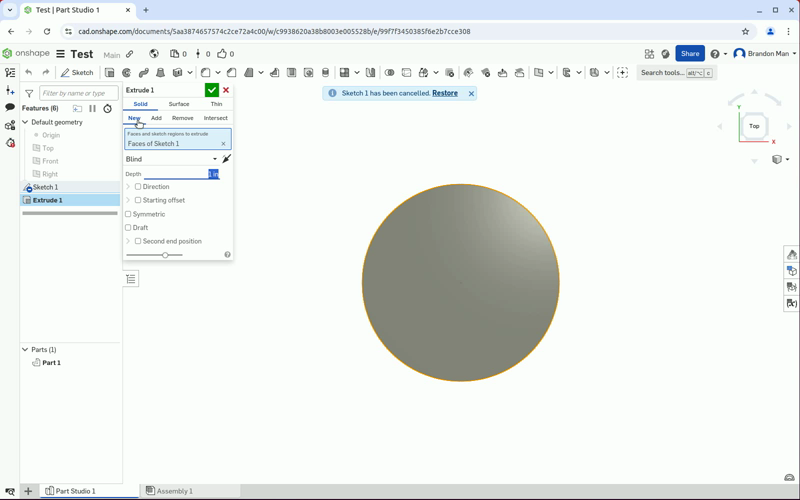
text(1.685)
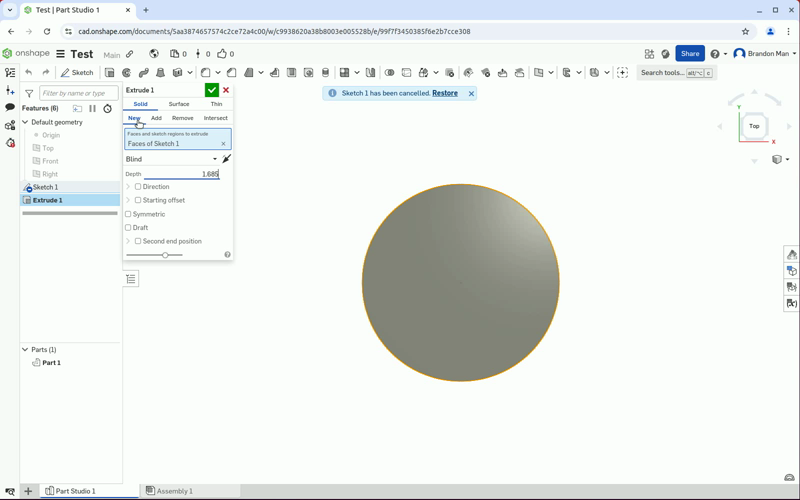
key(enter)
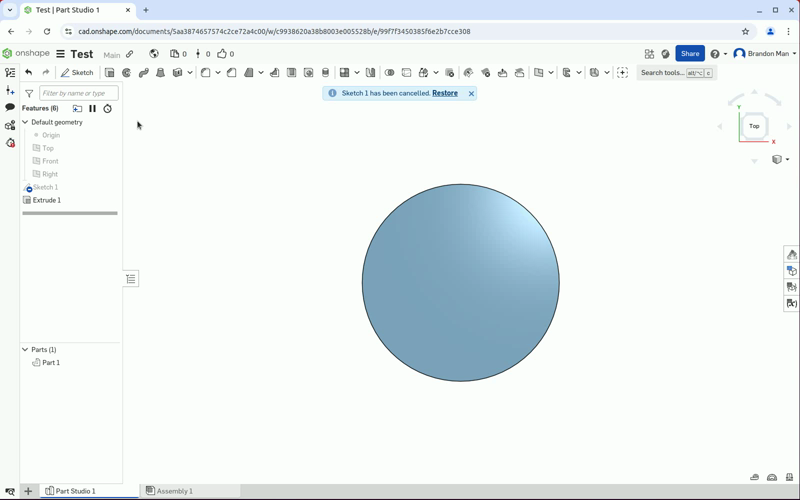
key(shift+h)
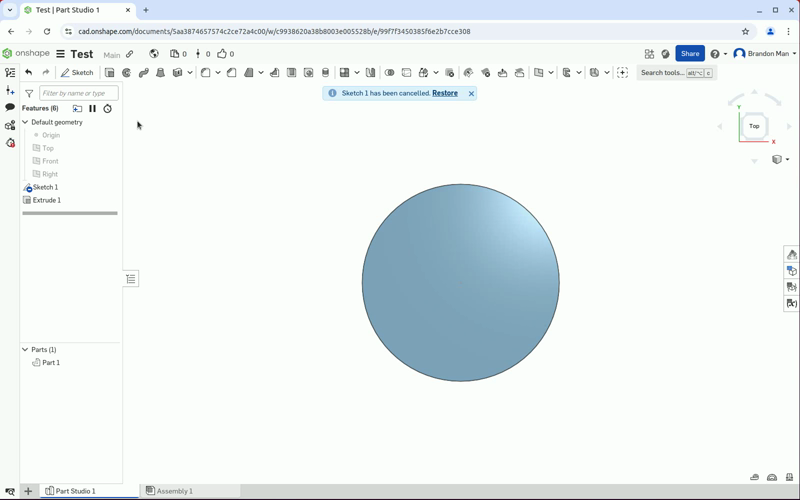
key(shift+h)
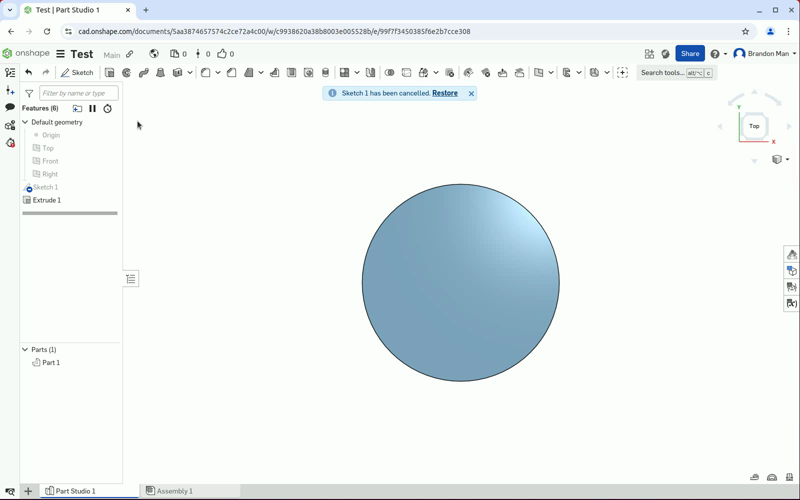
mouse_move(73, 189)
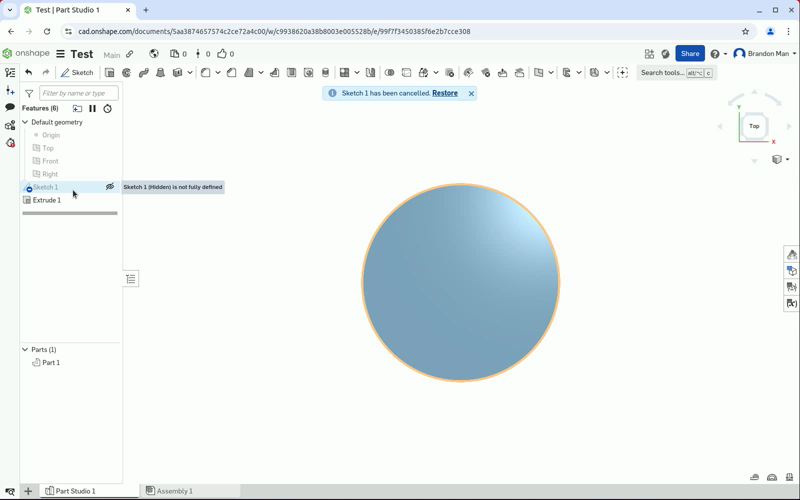
click(73, 189)
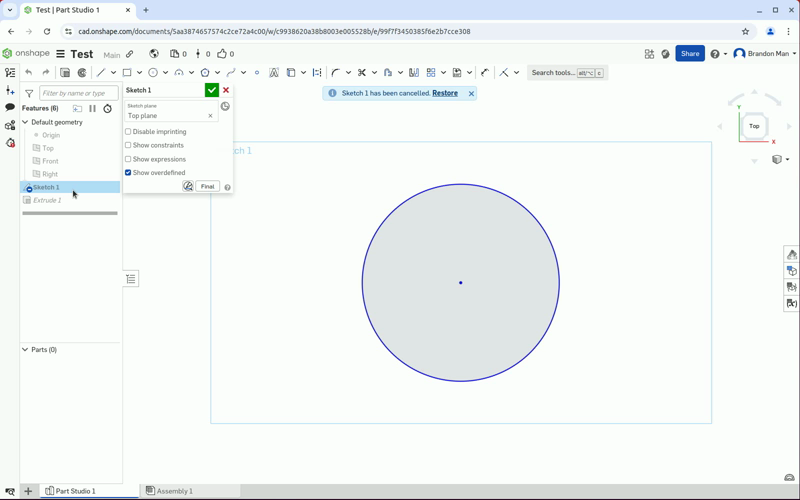
mouse_move(229, 92)
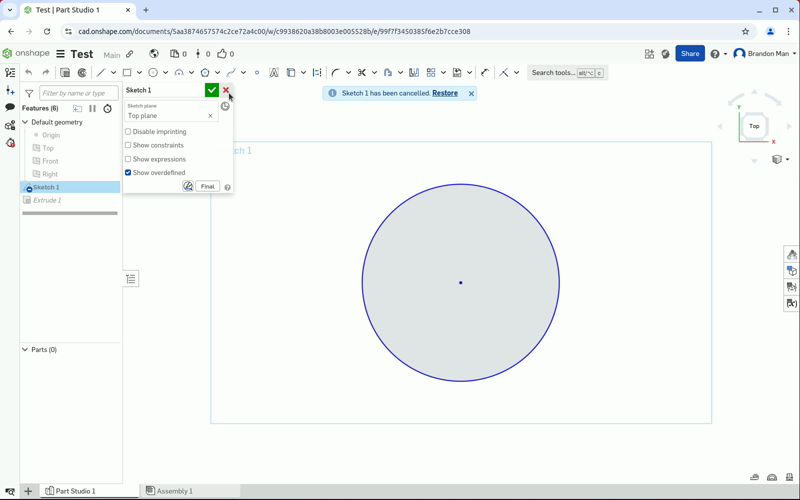
click(229, 92)
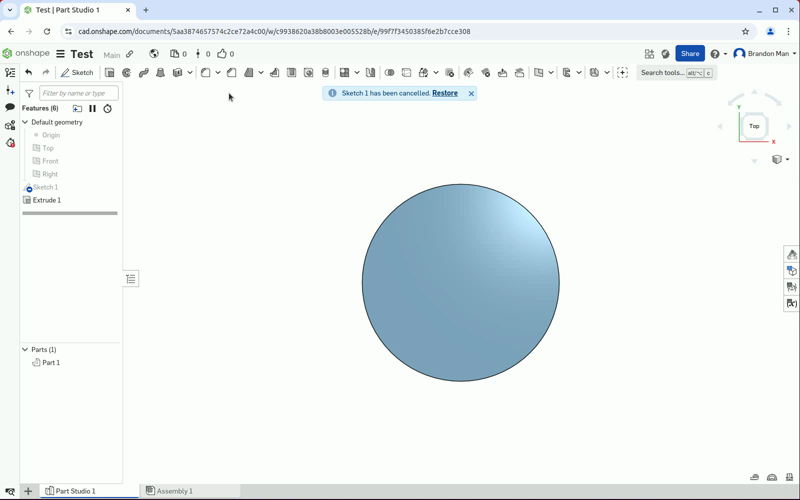
mouse_move(541, 75)
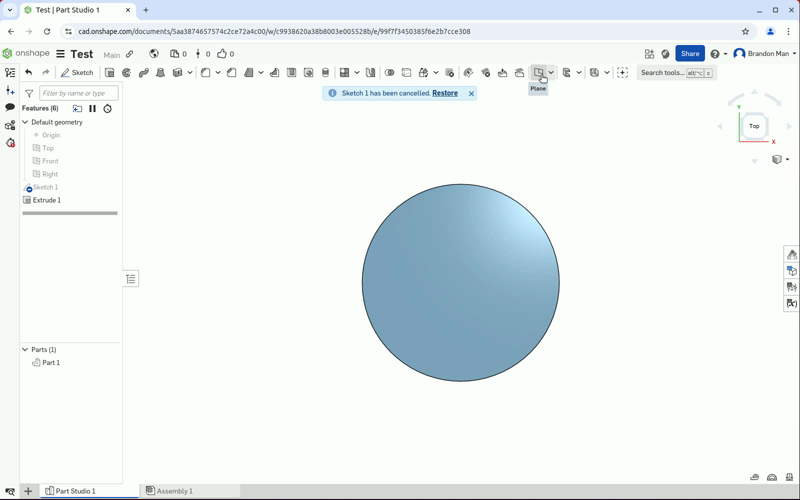
click(541, 75)
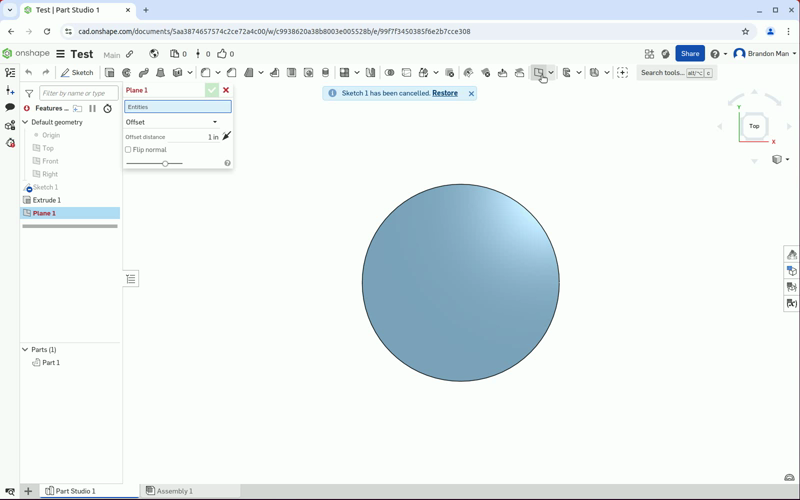
mouse_move(73, 150)
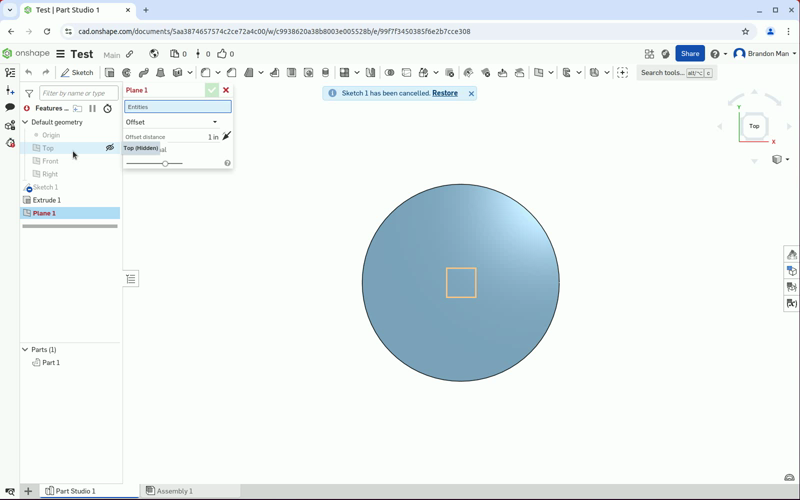
click(73, 150)
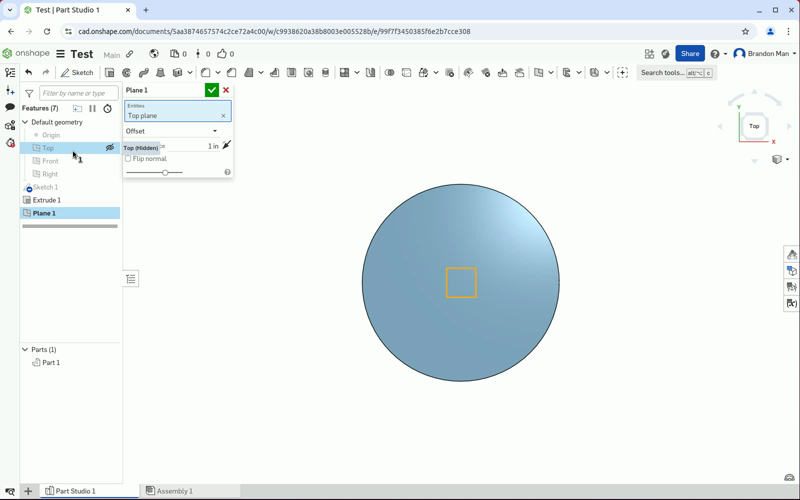
key(tab, 2)
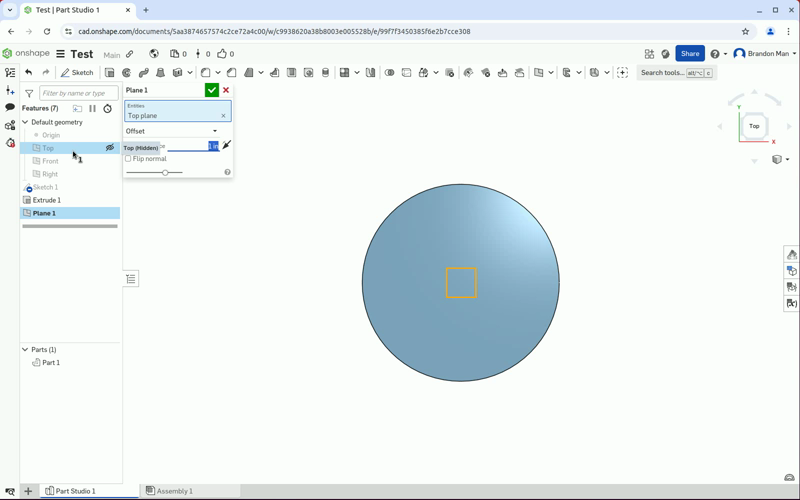
text(1.695)
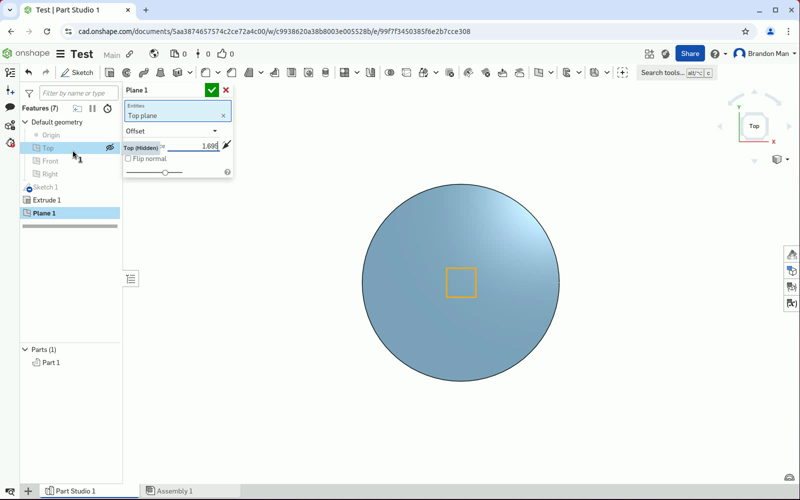
key(enter, 2)
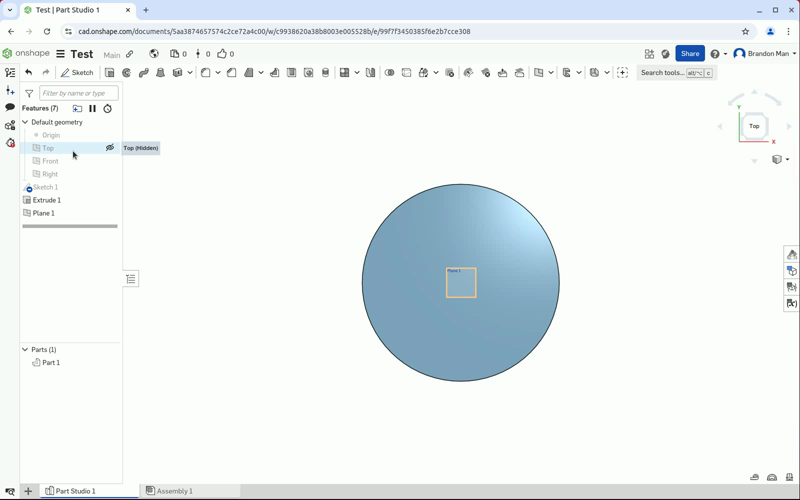
key(shift+s)
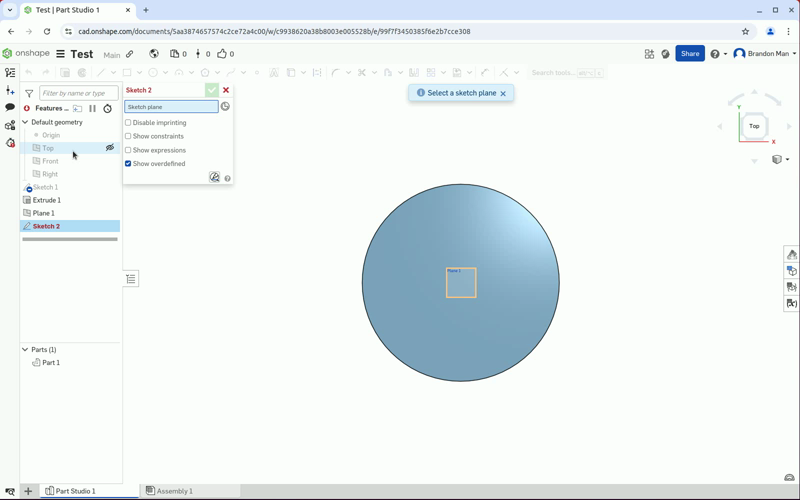
mouse_move(73, 215)
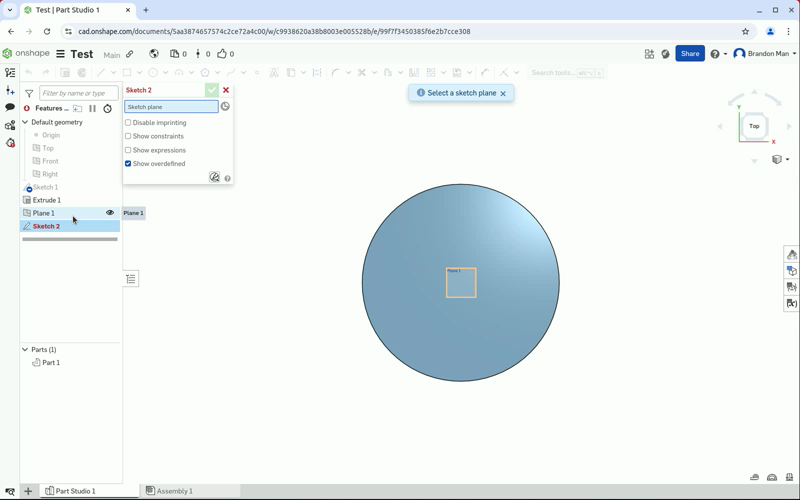
click(73, 215)
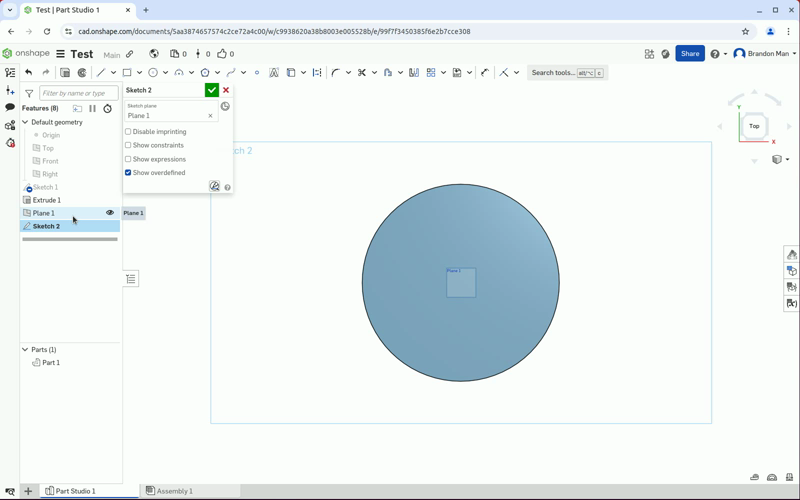
mouse_move(73, 352)
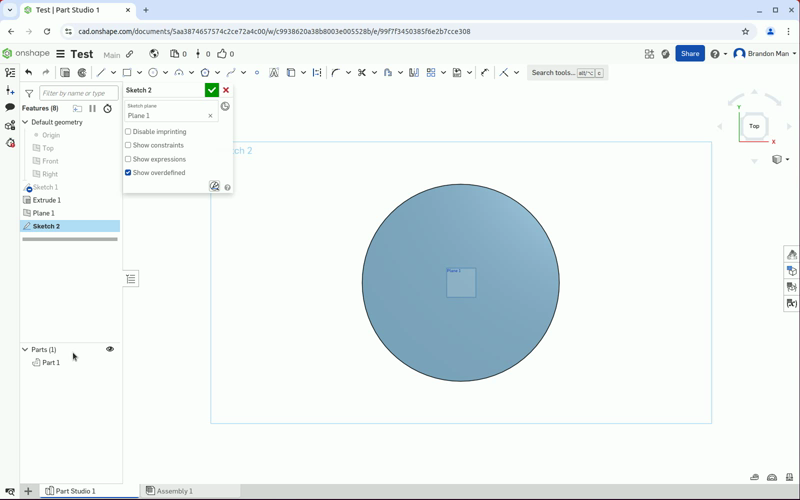
key(y)
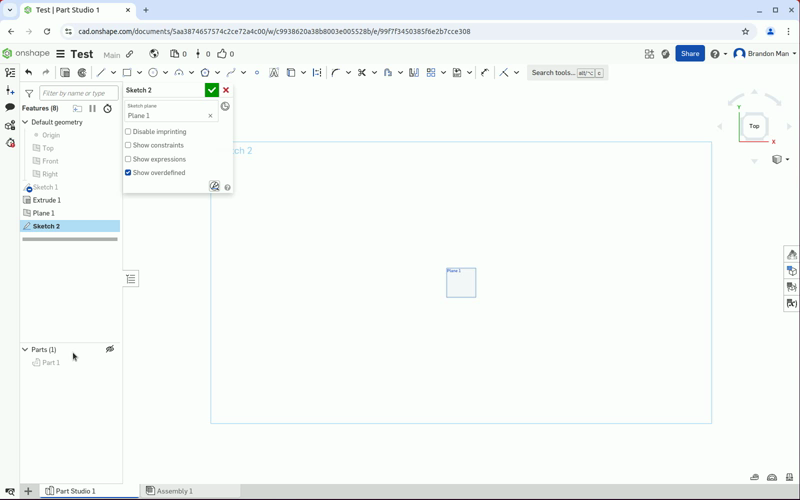
key(c)
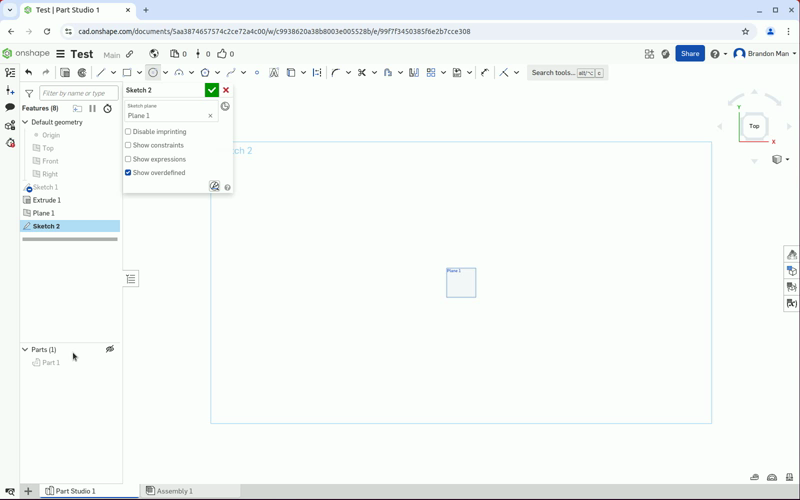
key_down(shift)
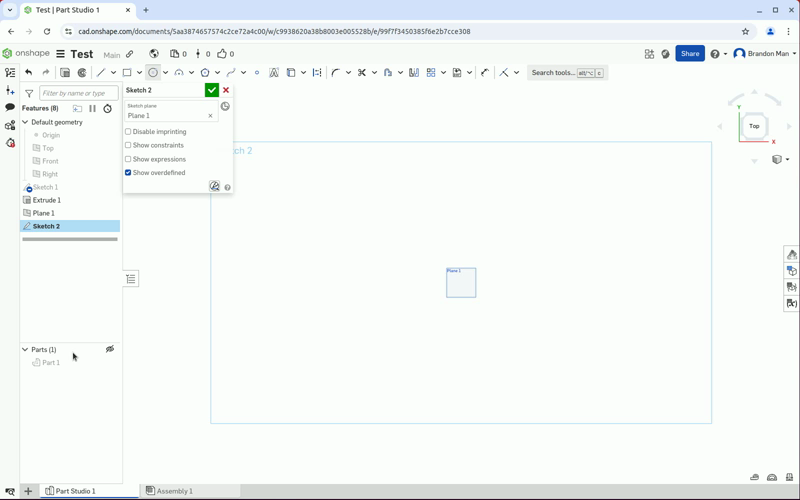
mouse_move(460, 282)
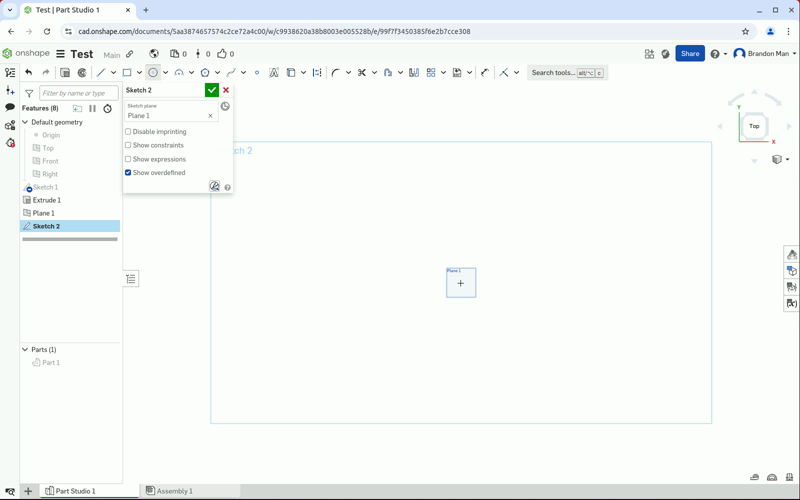
click(460, 282)
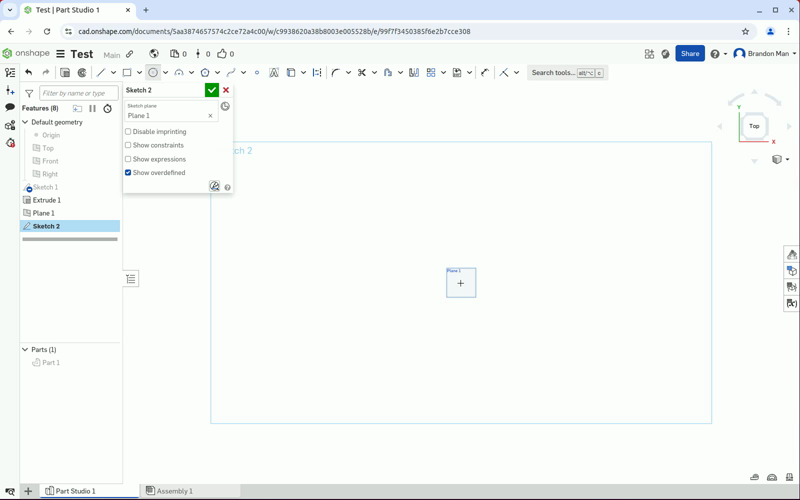
key_up(shift)
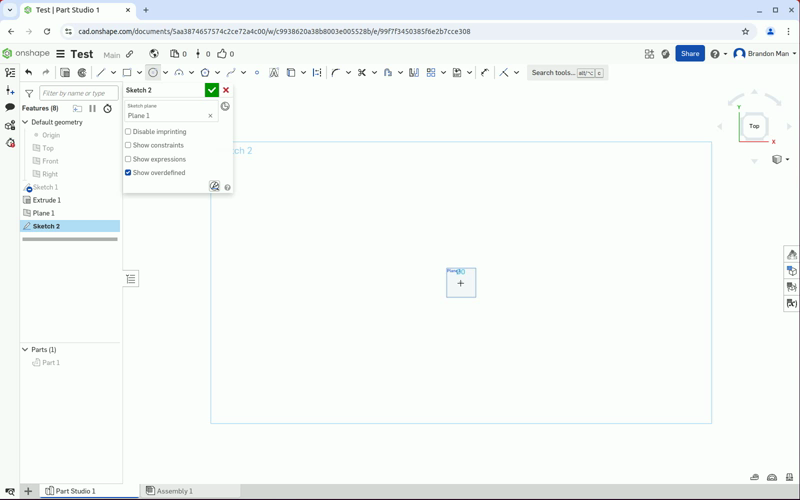
mouse_move(559, 282)
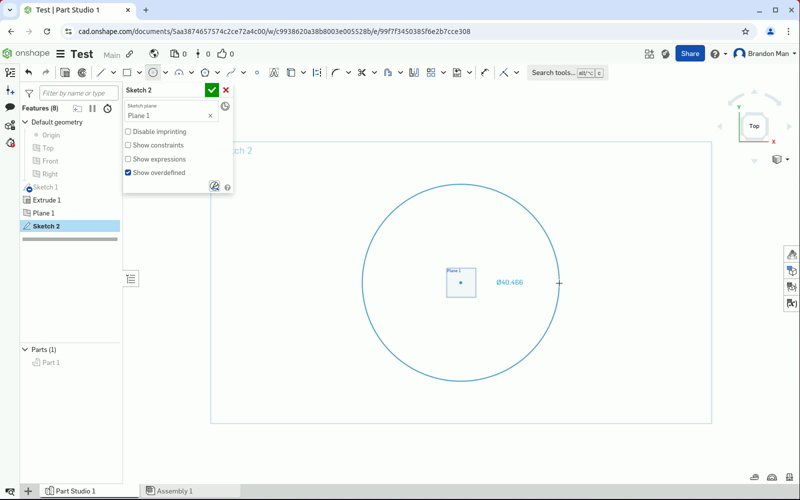
click(559, 282)
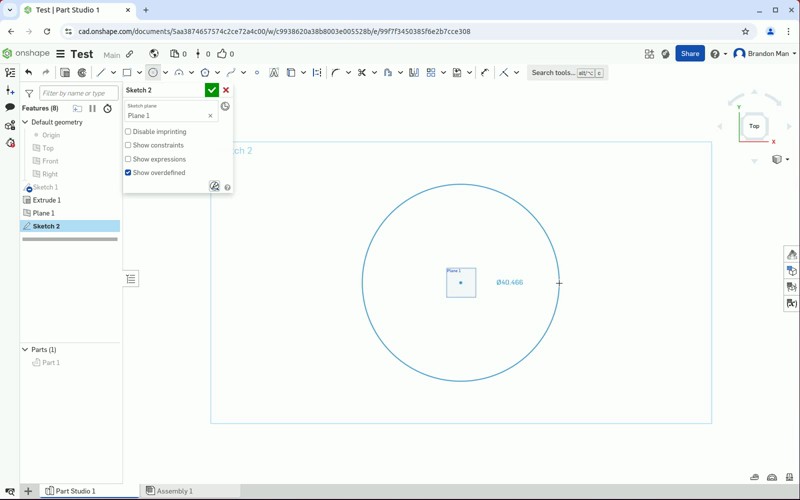
key(esc)
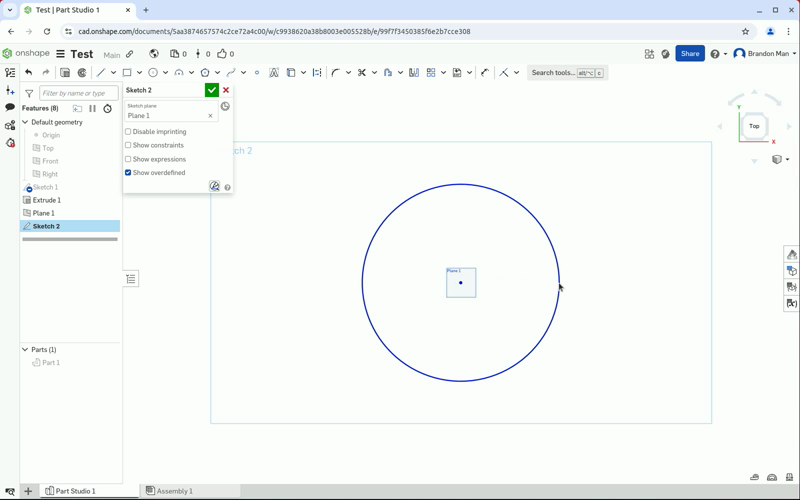
key(c)
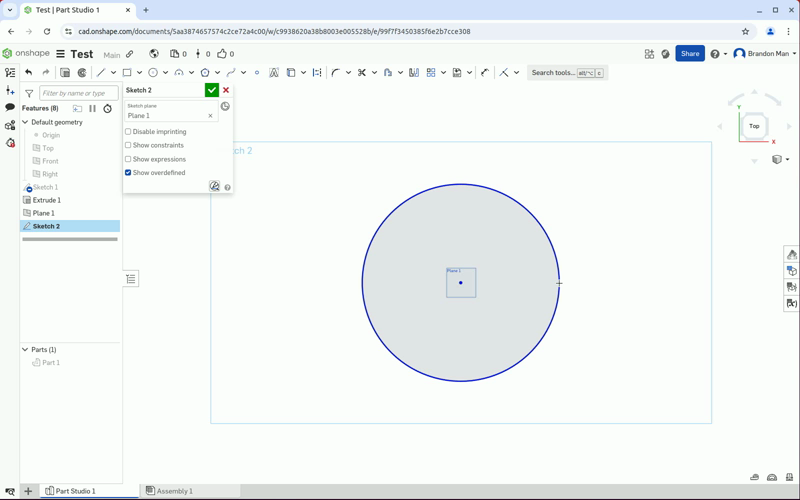
key_down(shift)
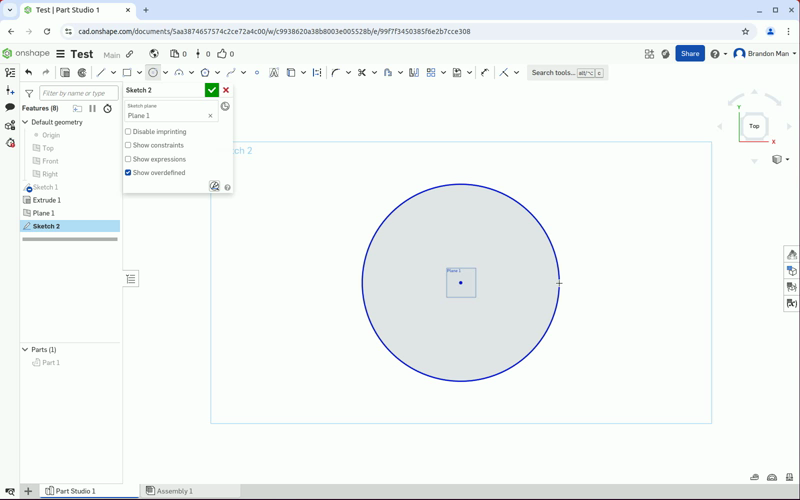
mouse_move(460, 282)
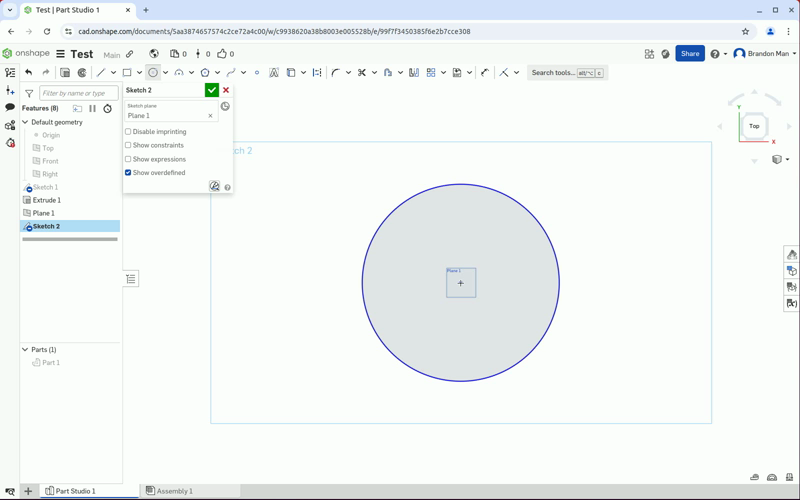
click(460, 282)
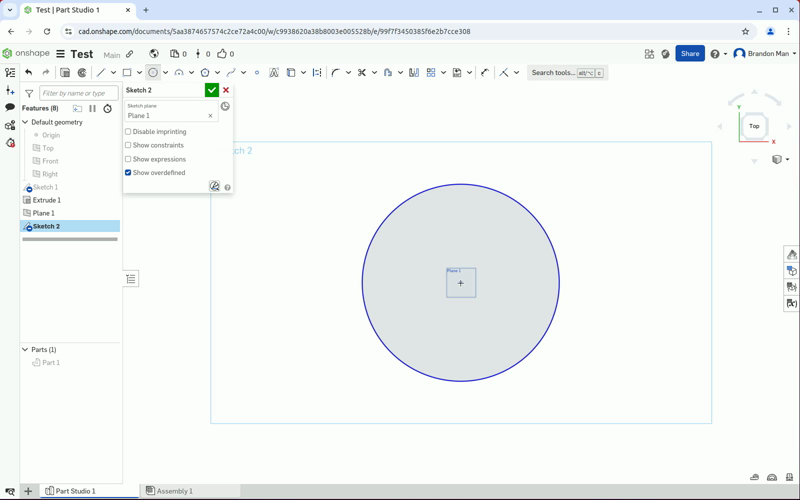
key_up(shift)
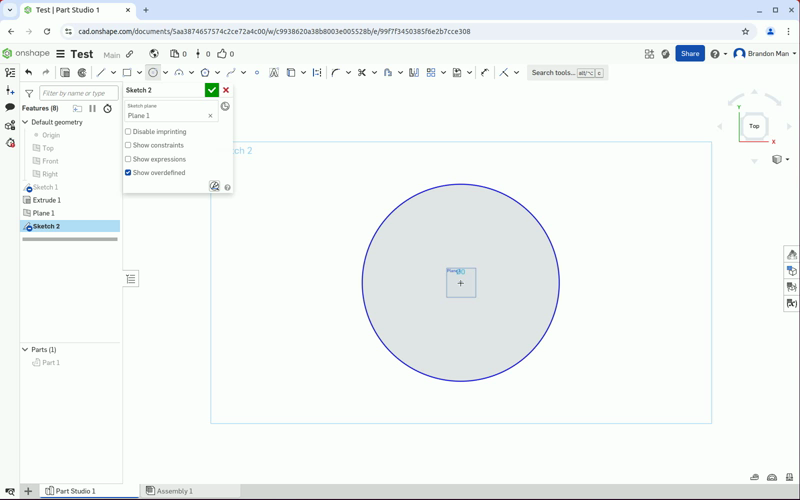
mouse_move(551, 282)
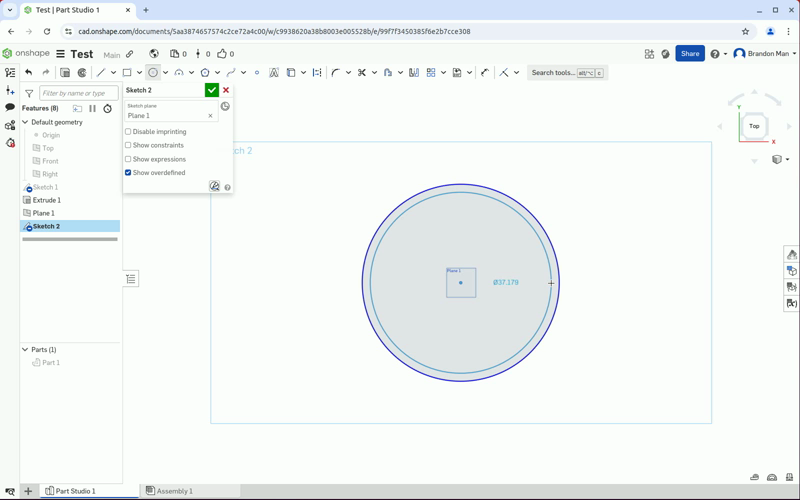
click(551, 282)
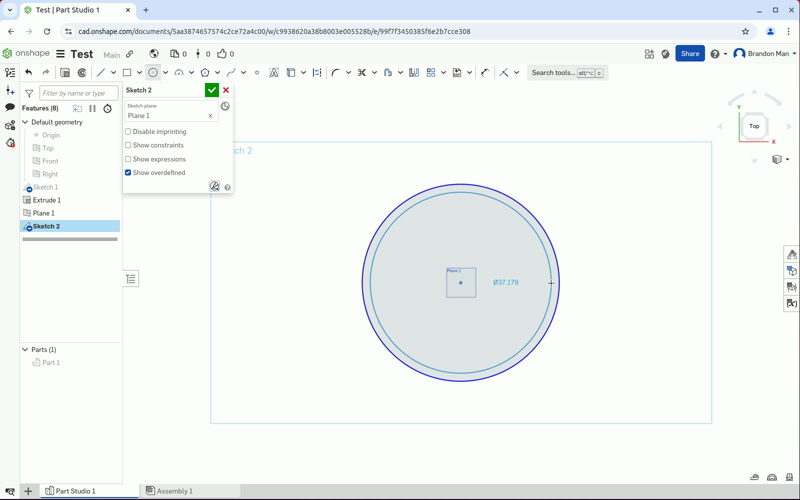
key(esc)
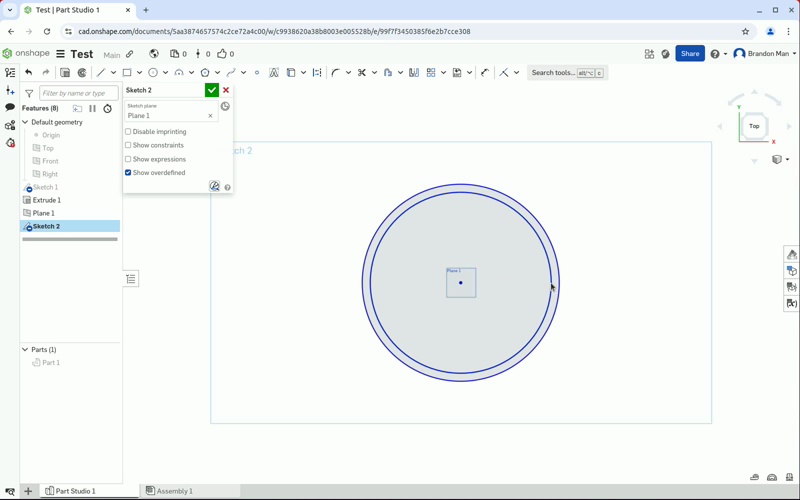
mouse_move(443, 190)
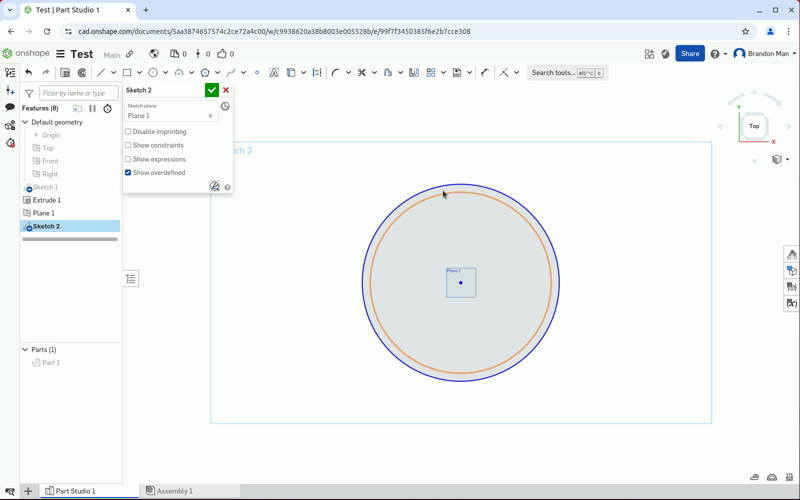
click(443, 190)
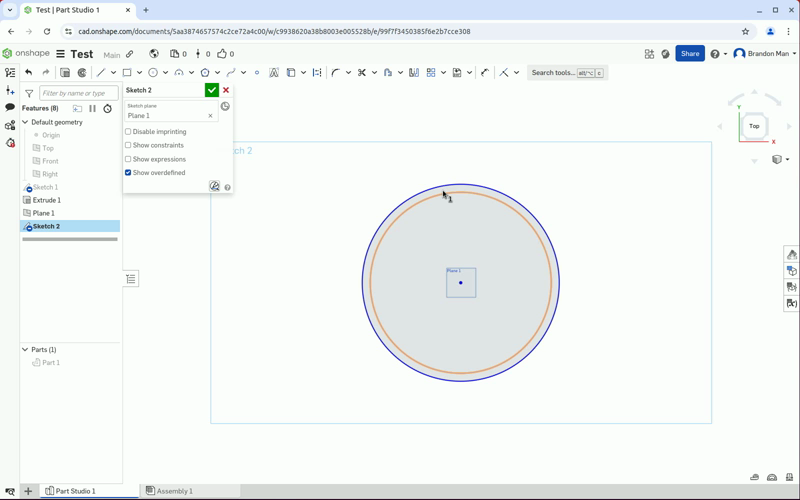
mouse_move(73, 352)
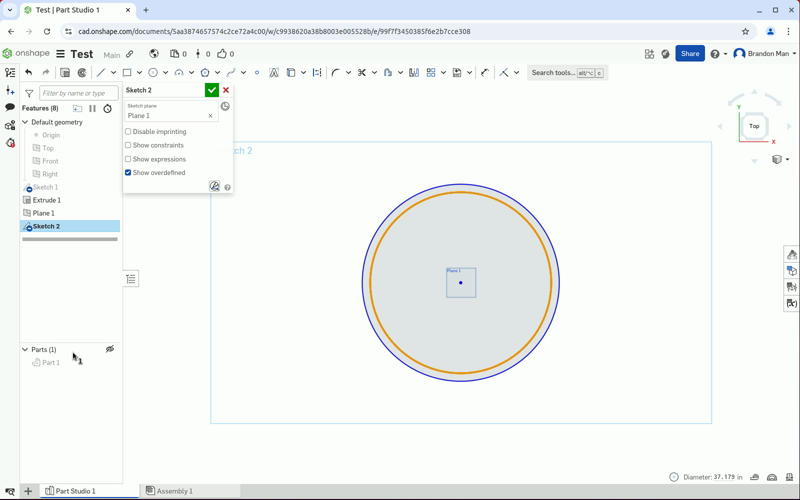
key(shift+y)
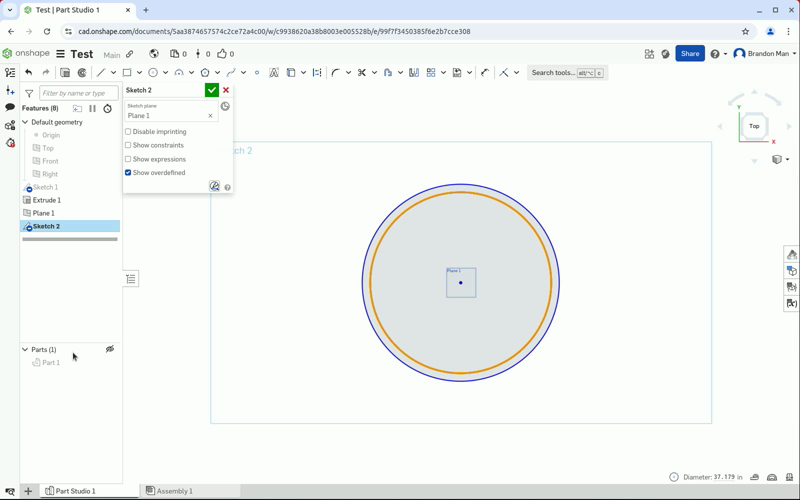
key(shift+e)
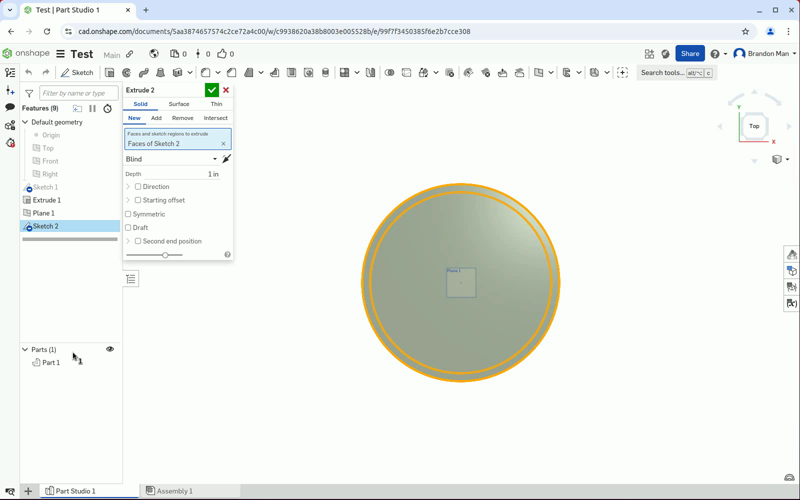
mouse_move(143, 106)
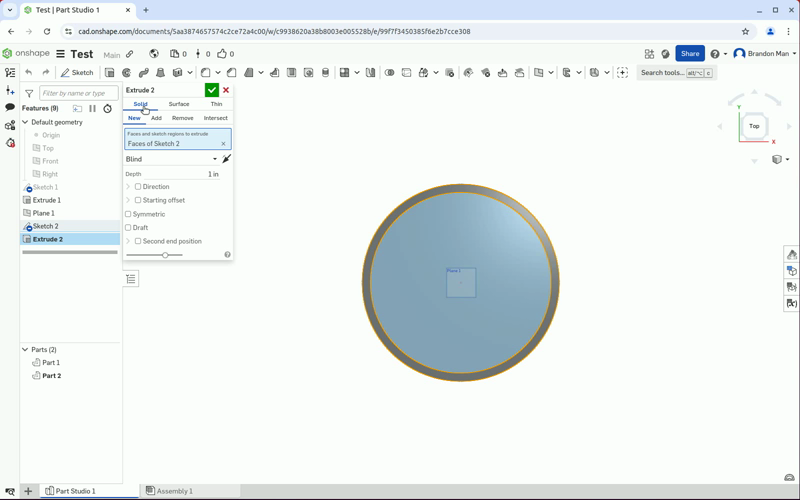
click(143, 106)
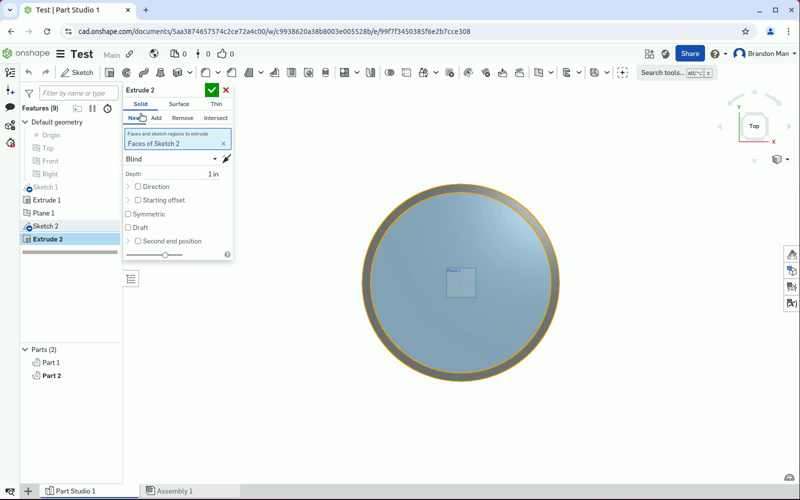
mouse_move(137, 120)
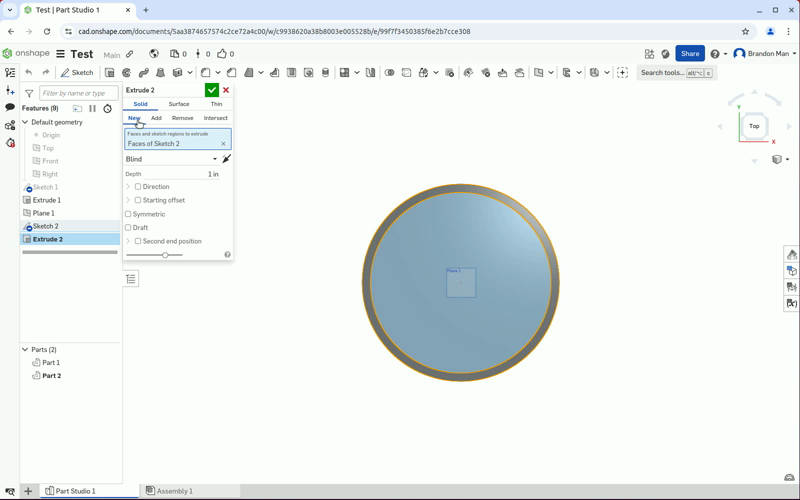
click(137, 120)
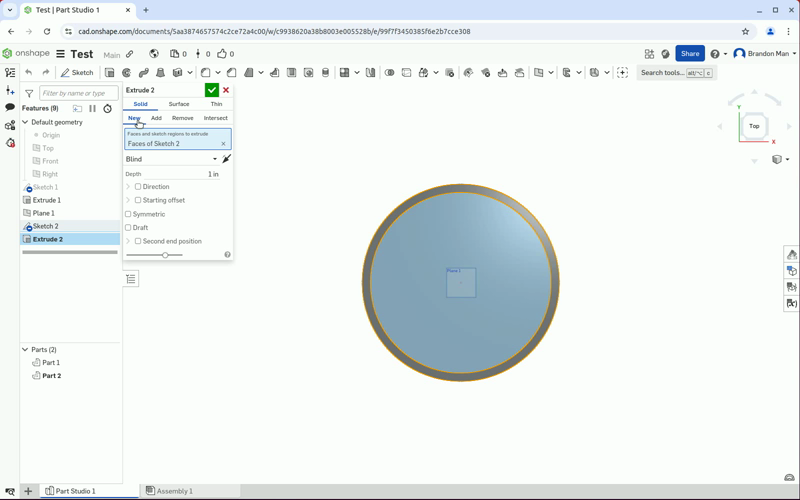
key(tab, 4)
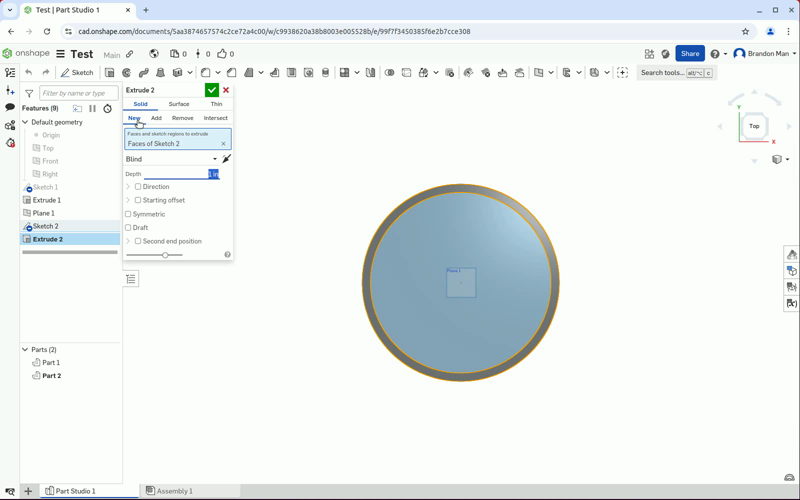
text(21.423)
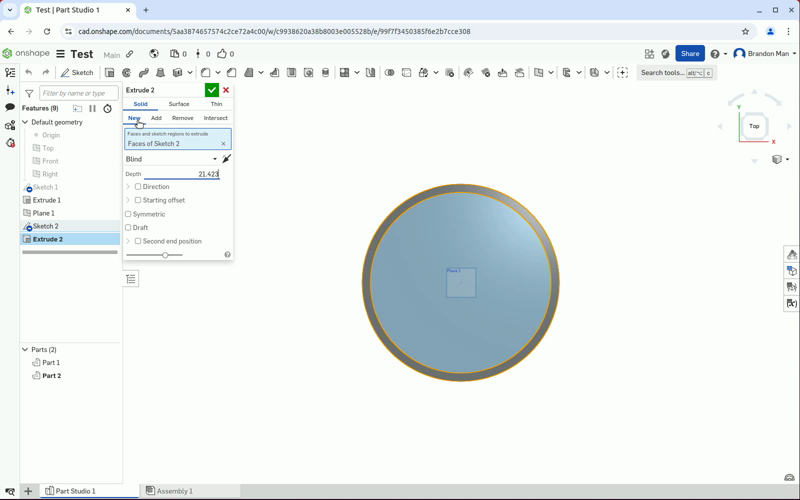
key(enter)
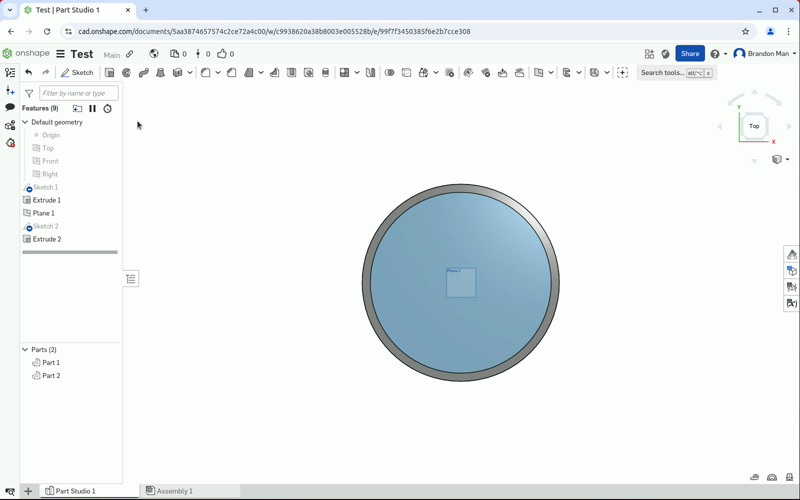
key(shift+h)
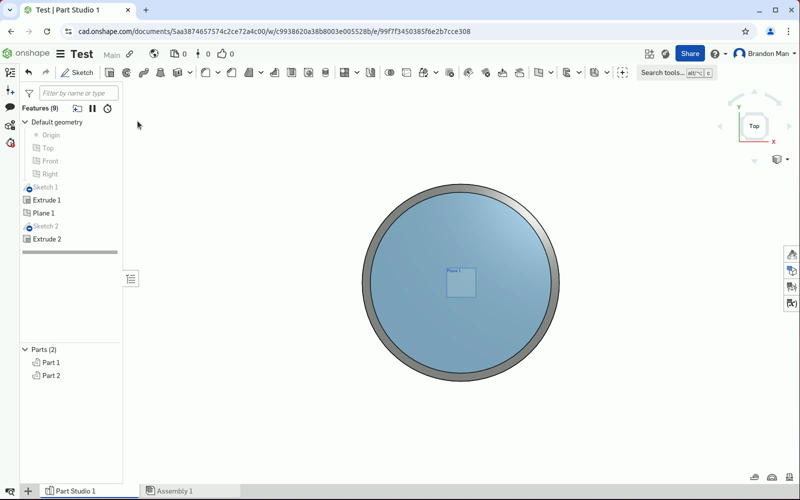
key(shift+h)
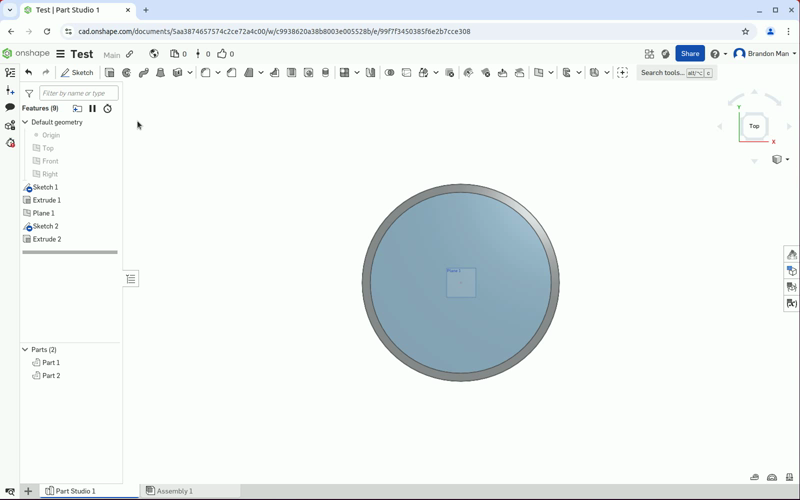
key(shift+7)
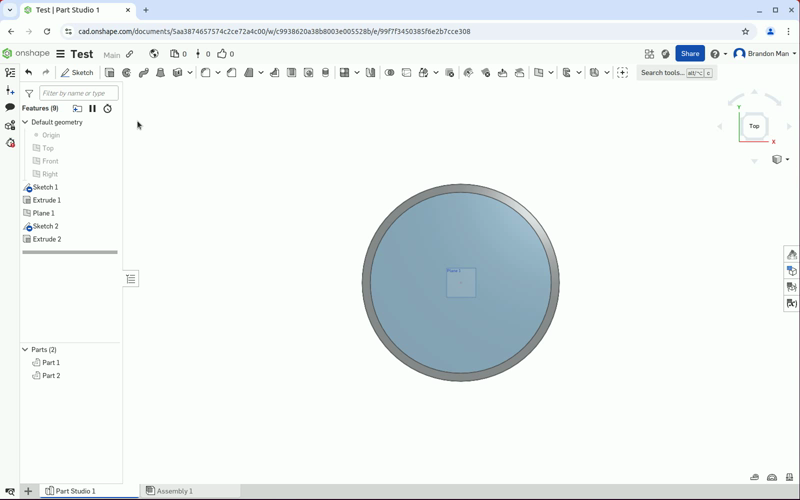
key(up, 3)
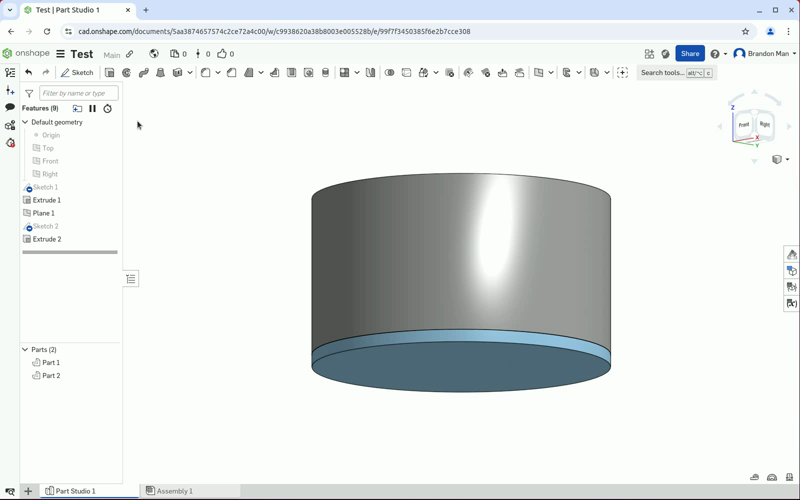
key(left, 3)
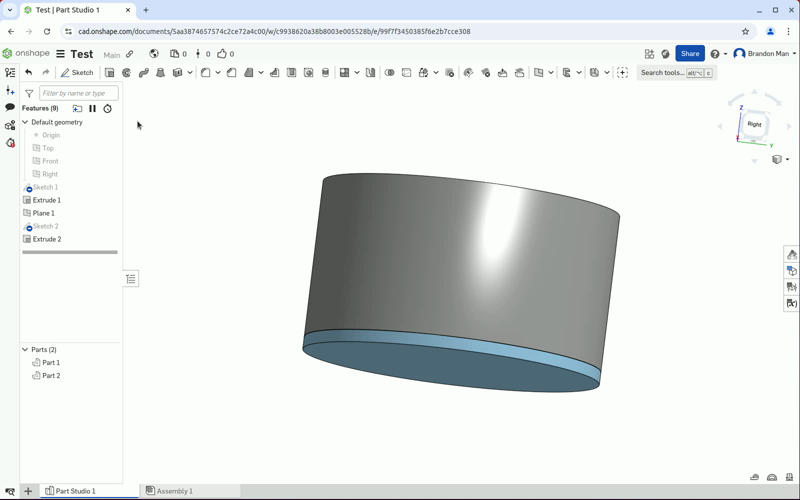
key(right, 3)
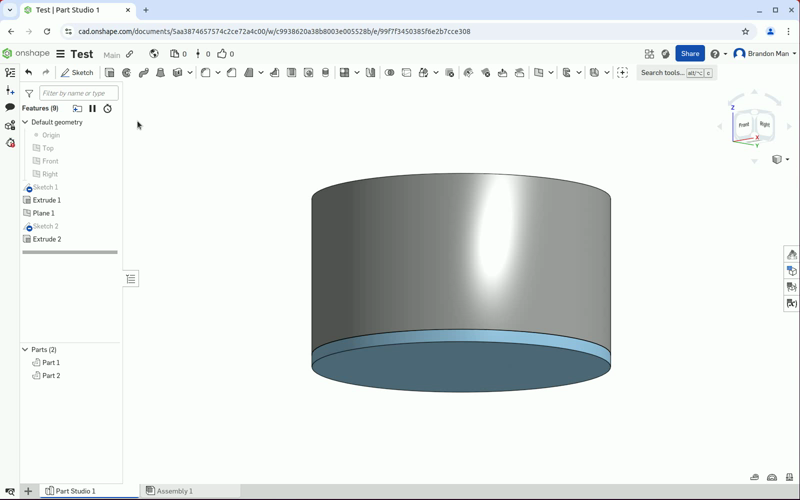
key(down, 3)
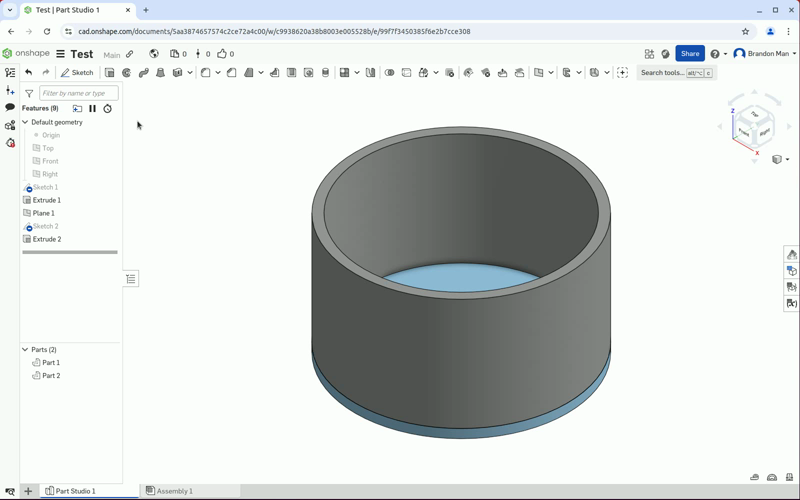
mouse_move(73, 189)
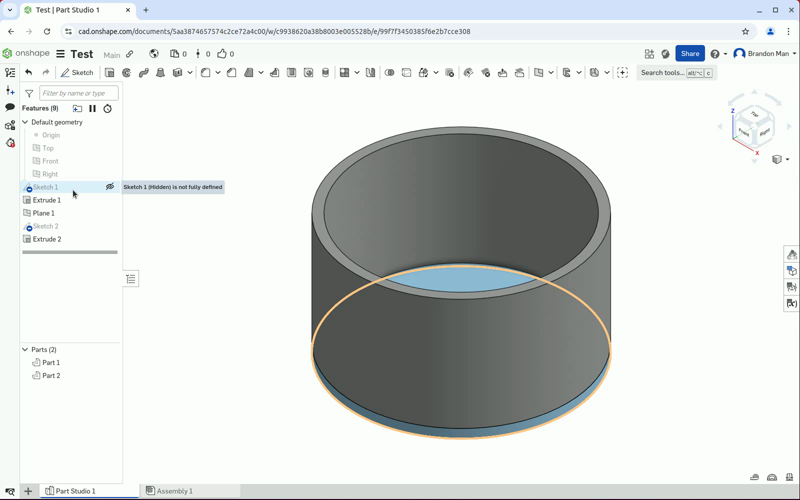
click(73, 189)